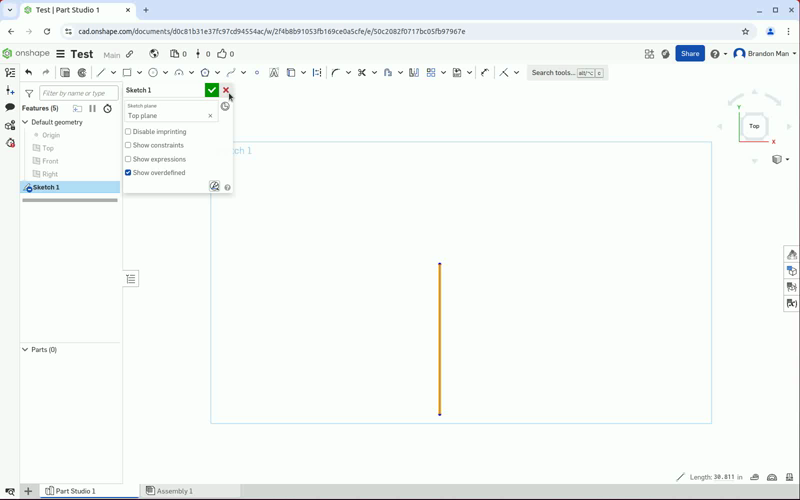
key(shift+h)
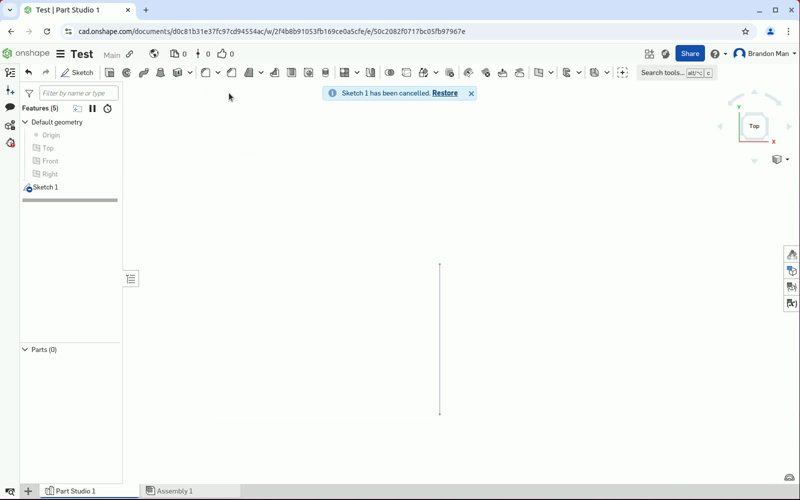
key(shift+s)
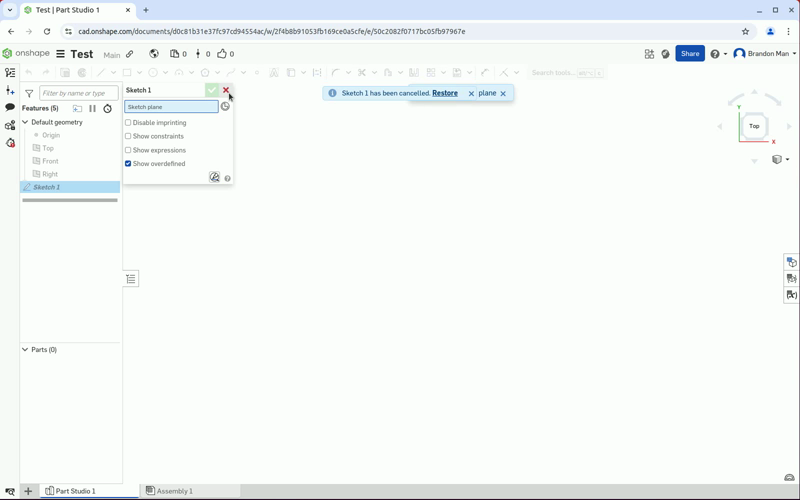
mouse_move(73, 150)
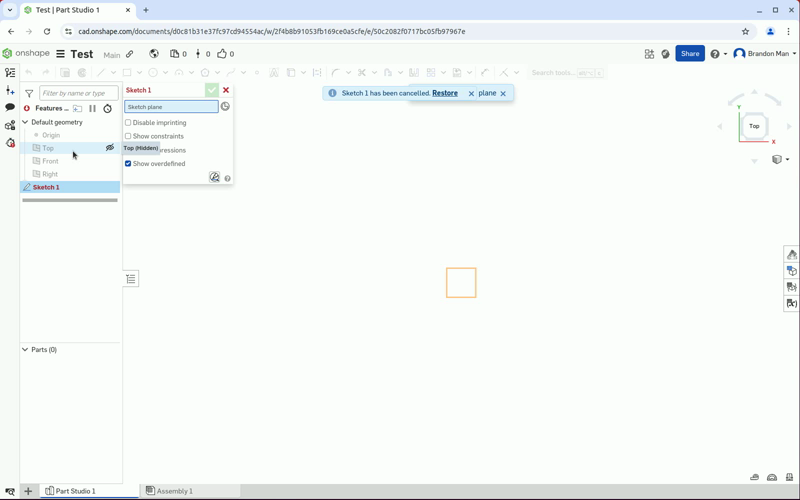
click(73, 150)
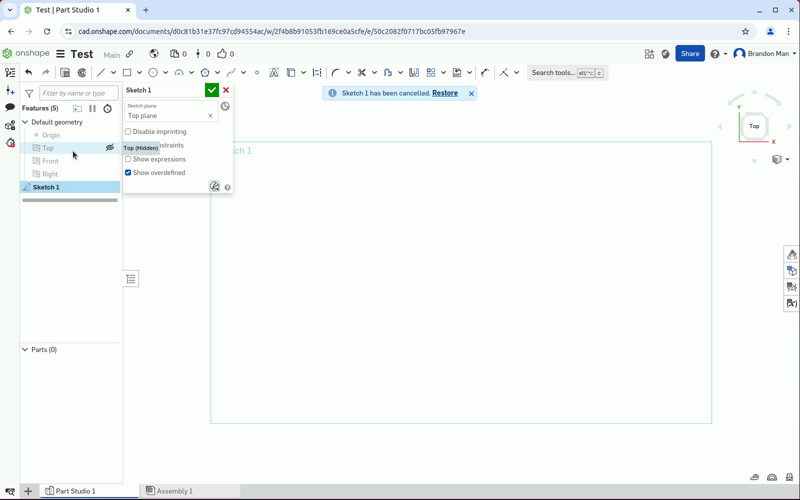
mouse_move(73, 352)
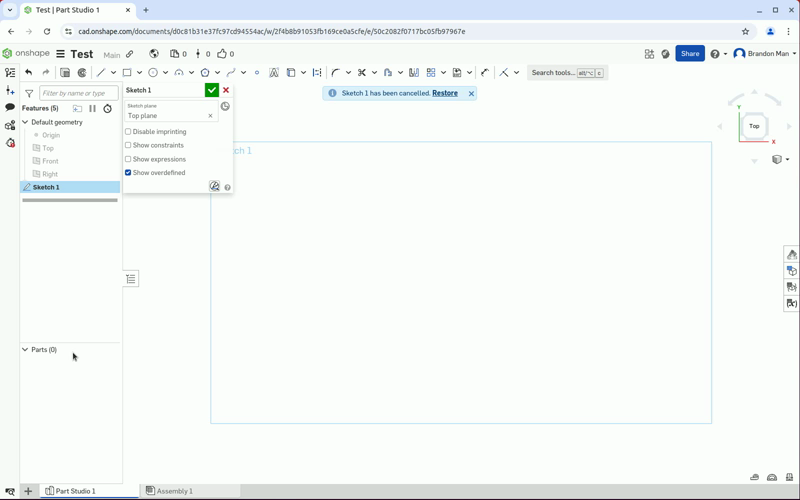
key(y)
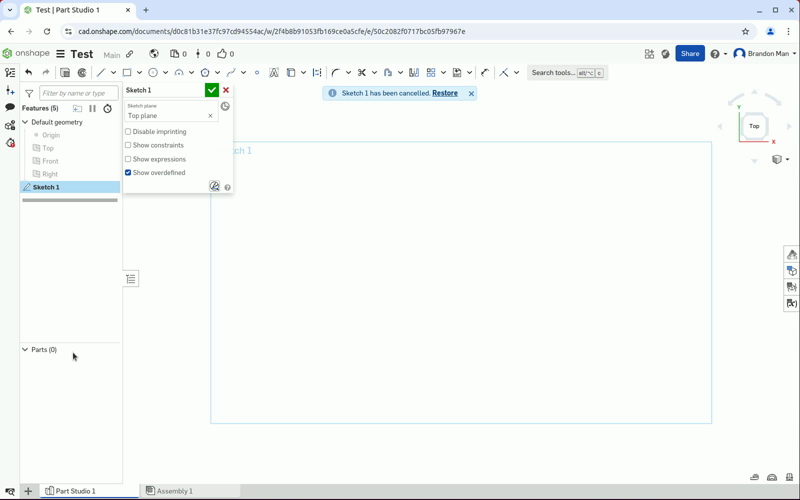
key(c)
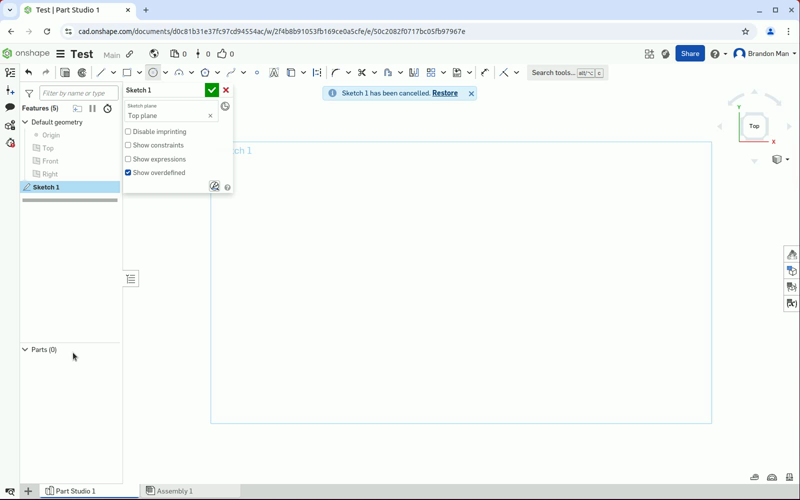
key_down(shift)
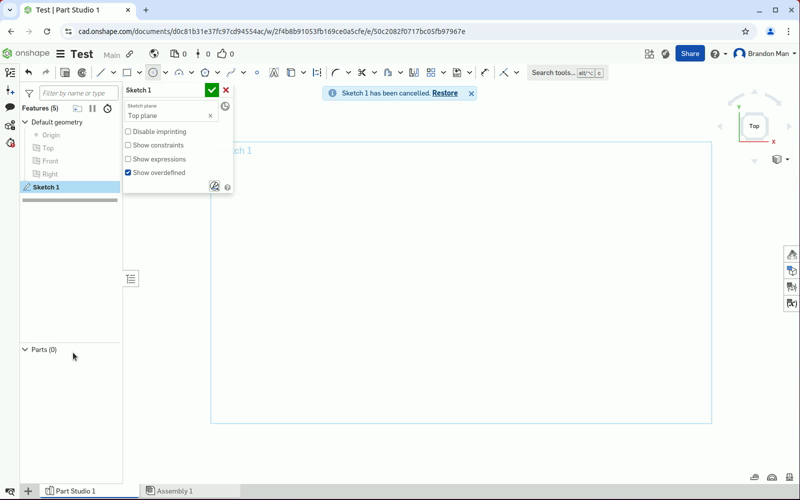
mouse_move(460, 282)
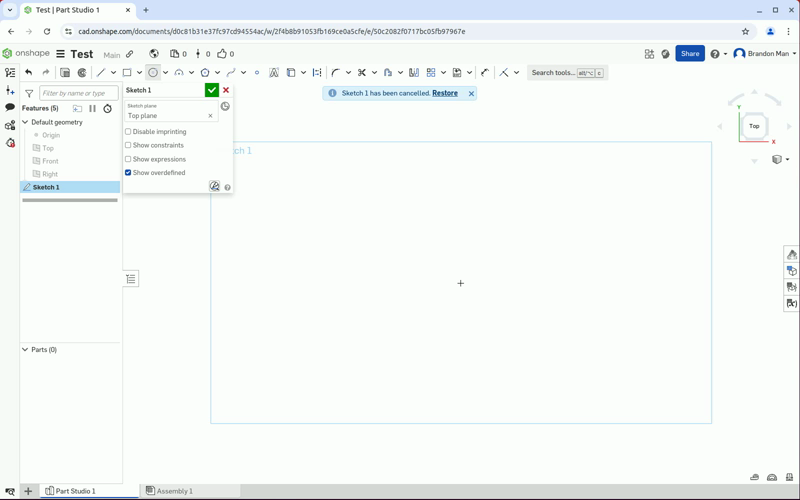
click(460, 282)
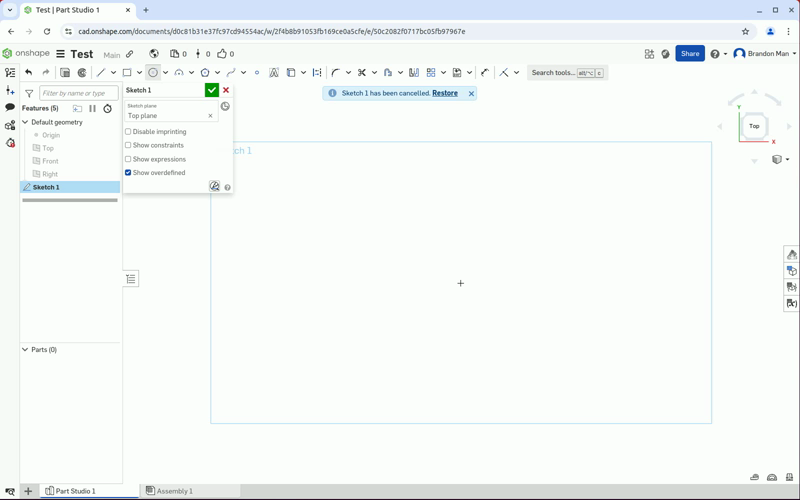
key_up(shift)
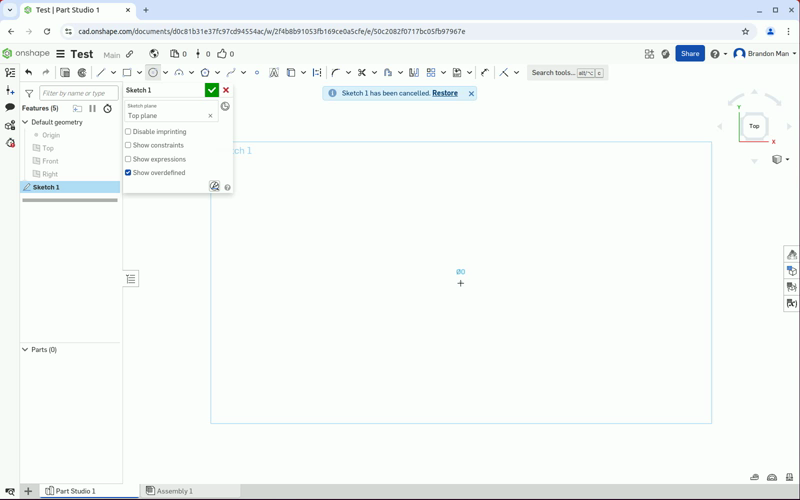
mouse_move(535, 282)
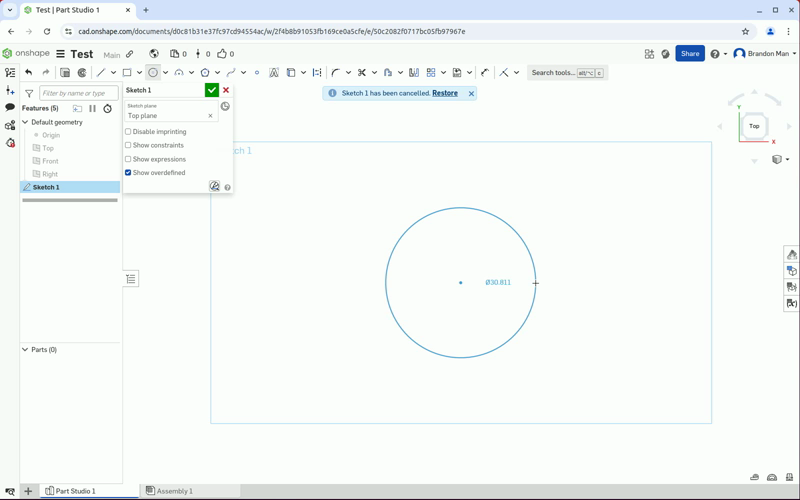
click(535, 282)
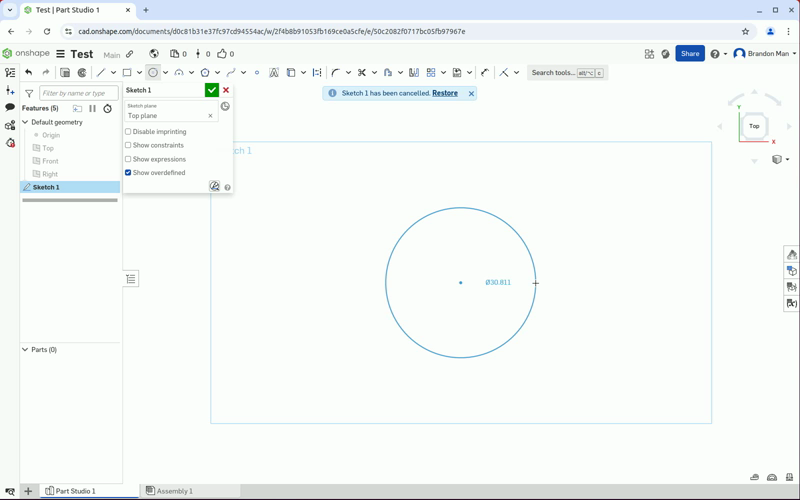
key(esc)
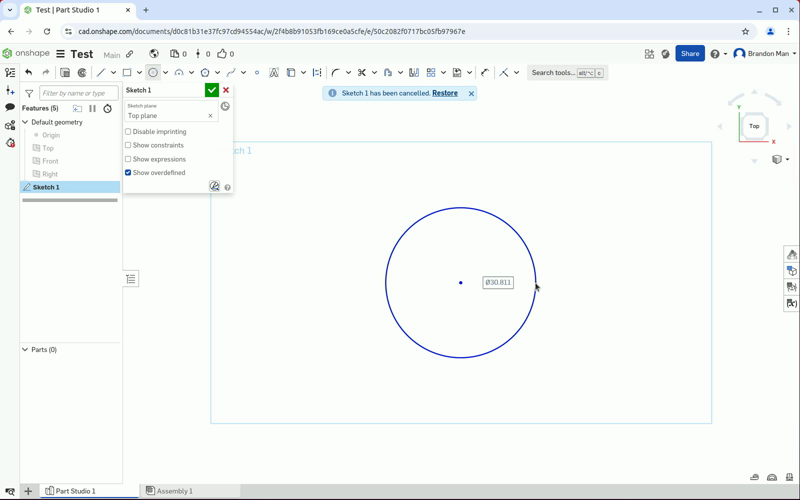
mouse_move(473, 278)
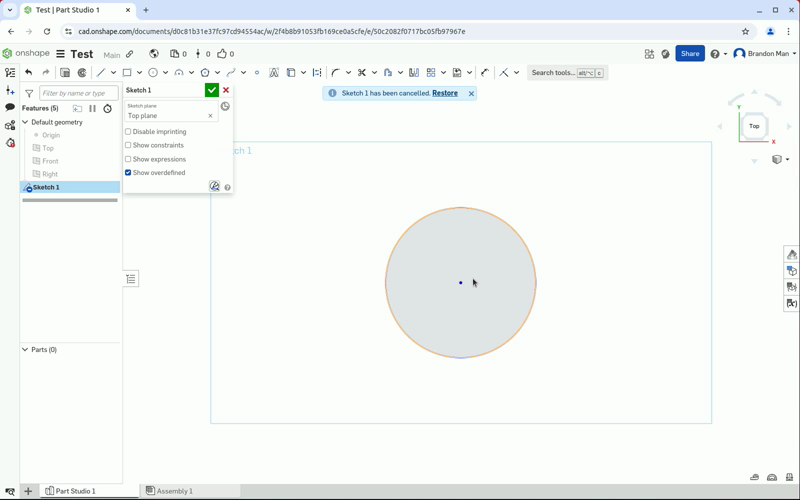
click(473, 278)
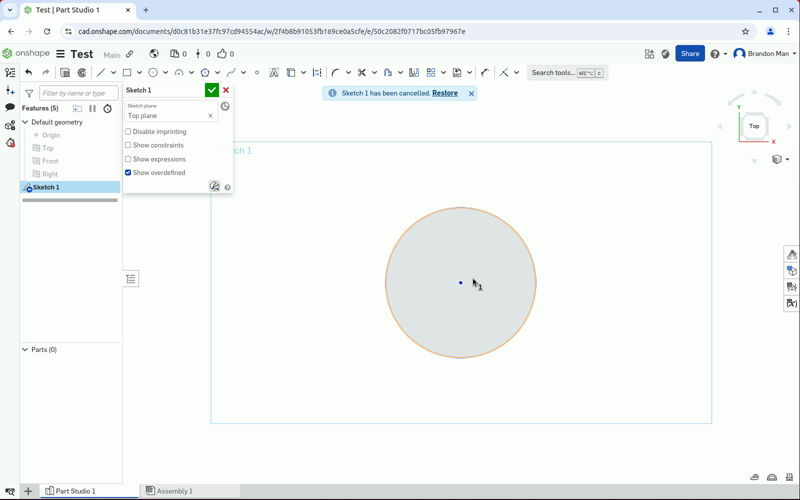
mouse_move(73, 352)
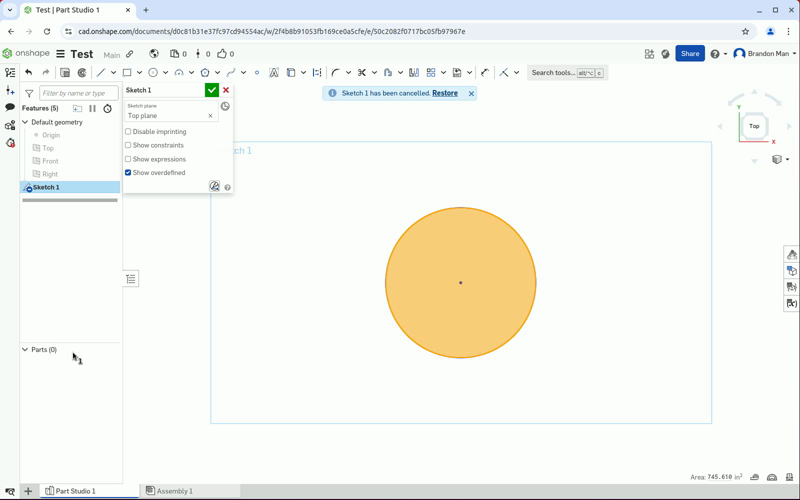
key(shift+y)
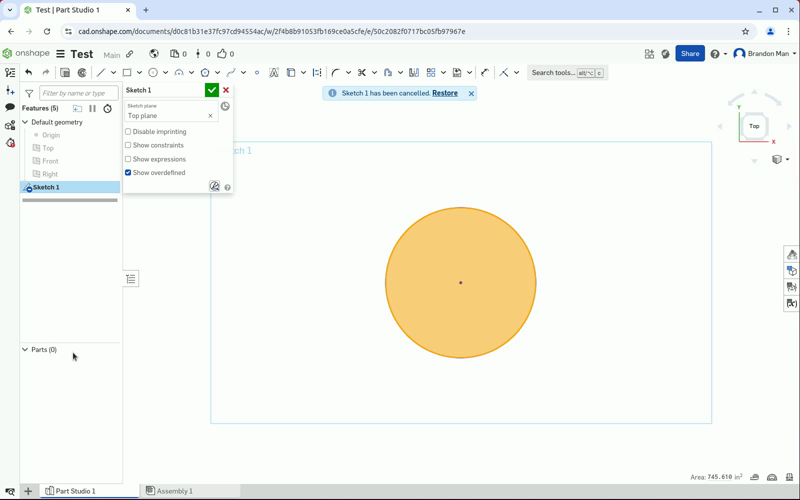
key(shift+e)
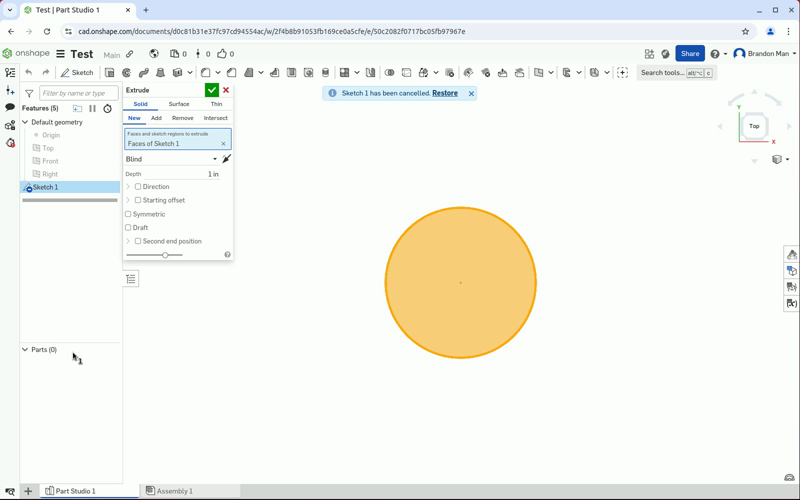
mouse_move(143, 106)
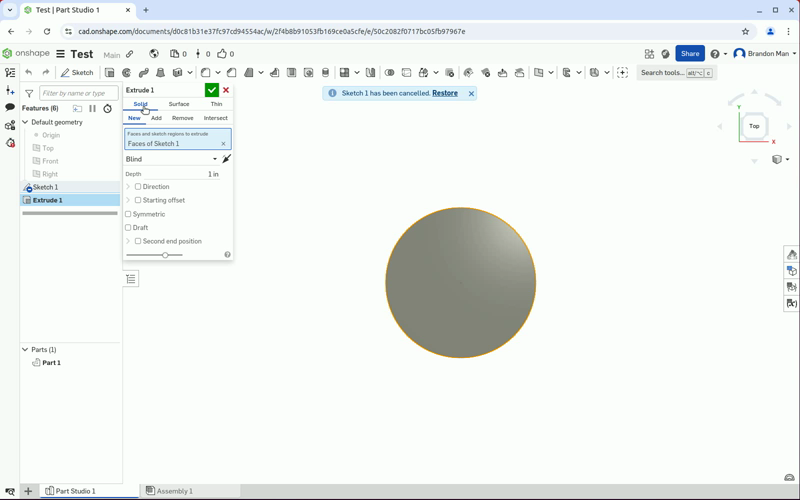
click(143, 106)
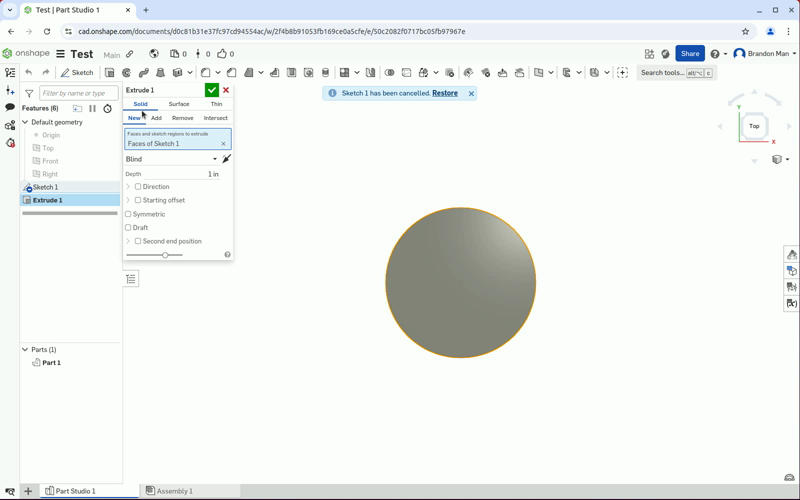
mouse_move(137, 120)
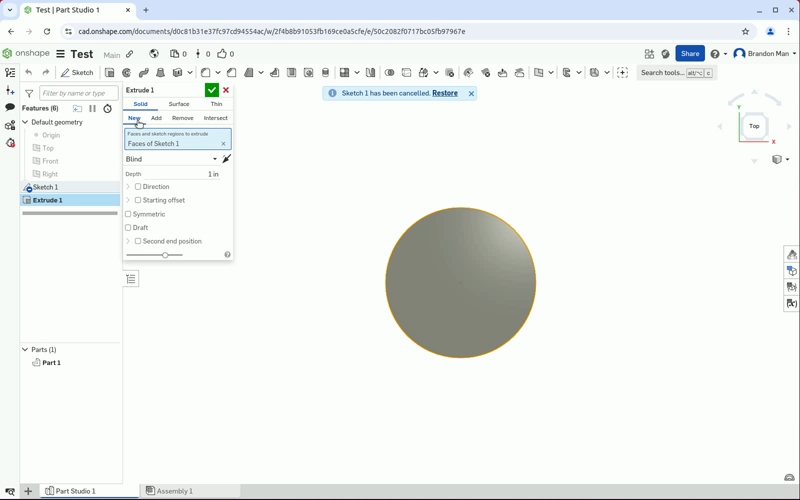
click(137, 120)
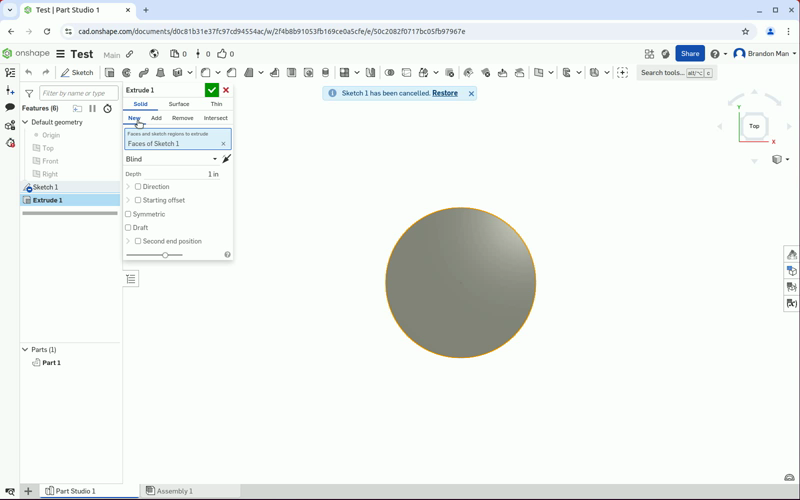
key(tab, 4)
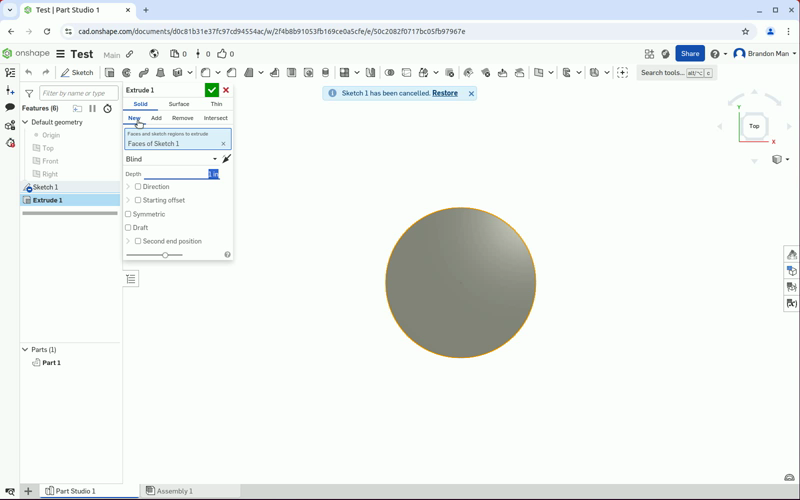
text(3.37)
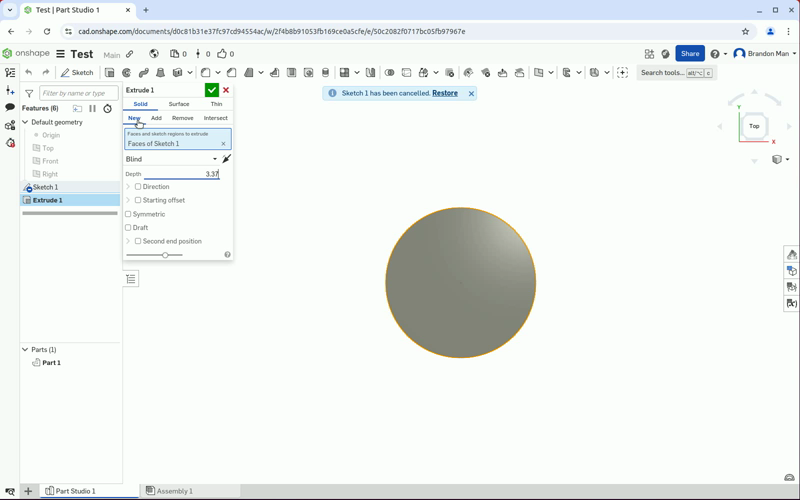
key(enter)
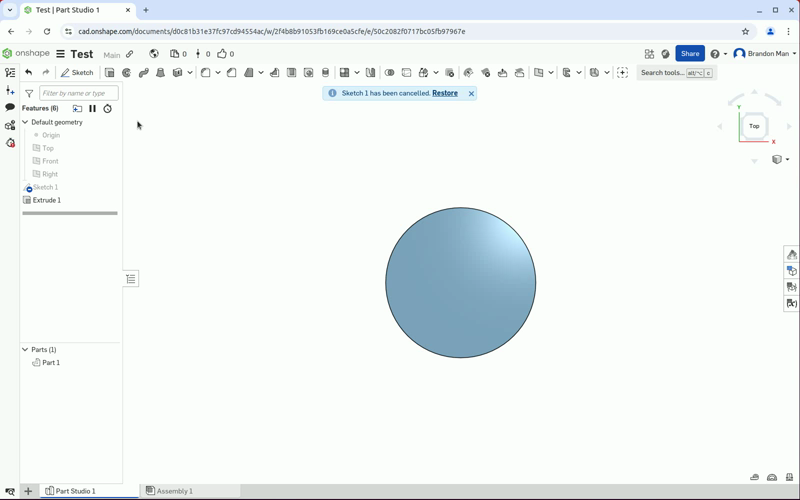
key(shift+h)
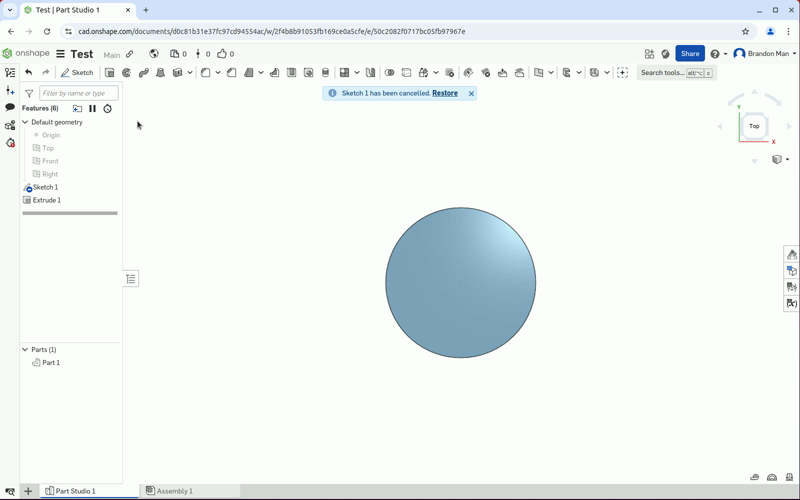
key(shift+h)
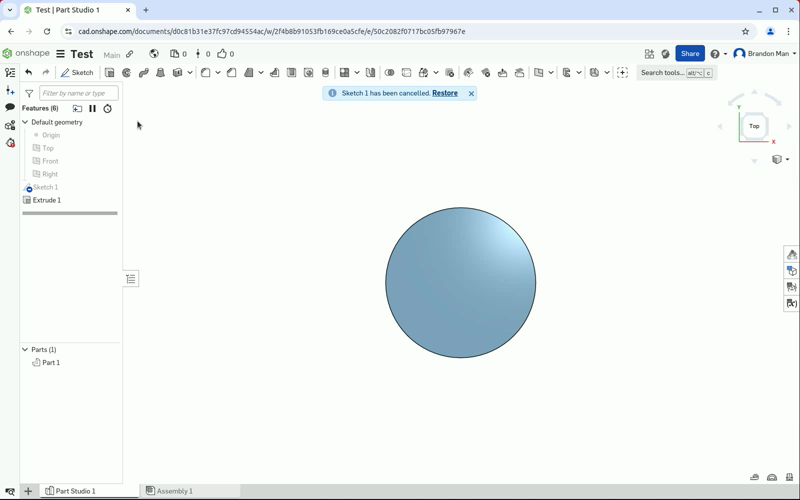
mouse_move(73, 189)
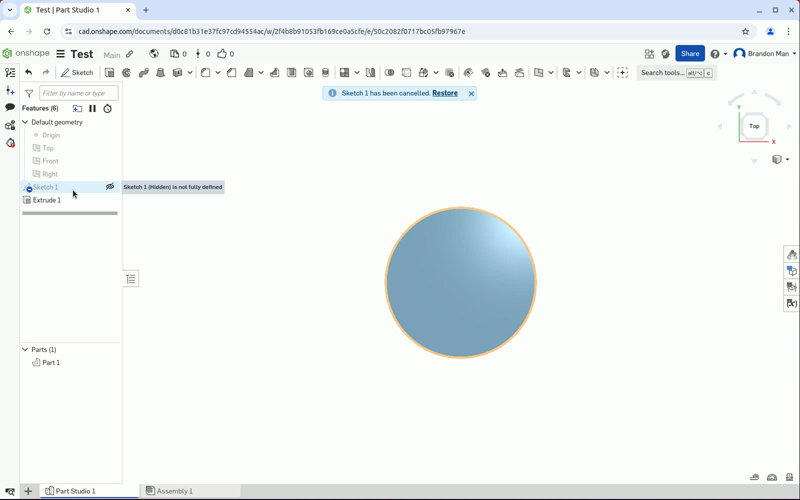
click(73, 189)
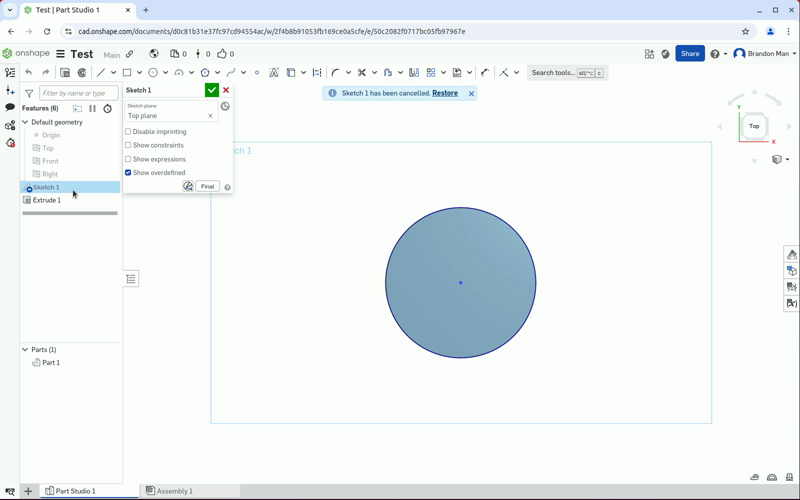
mouse_move(229, 92)
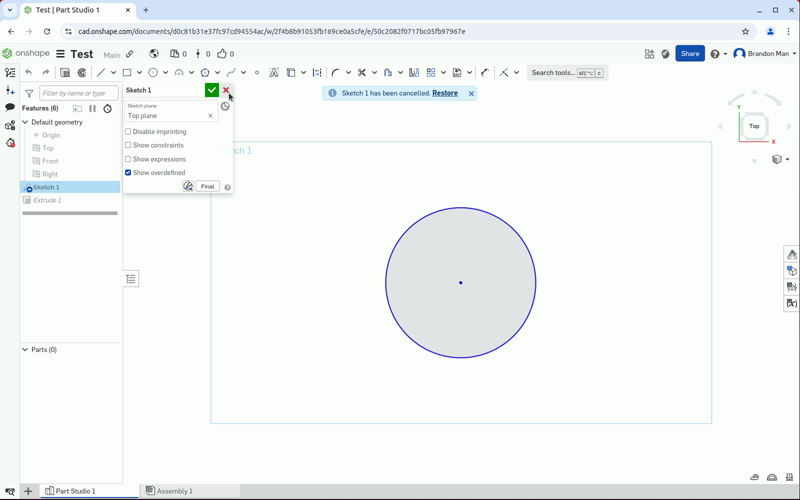
click(229, 92)
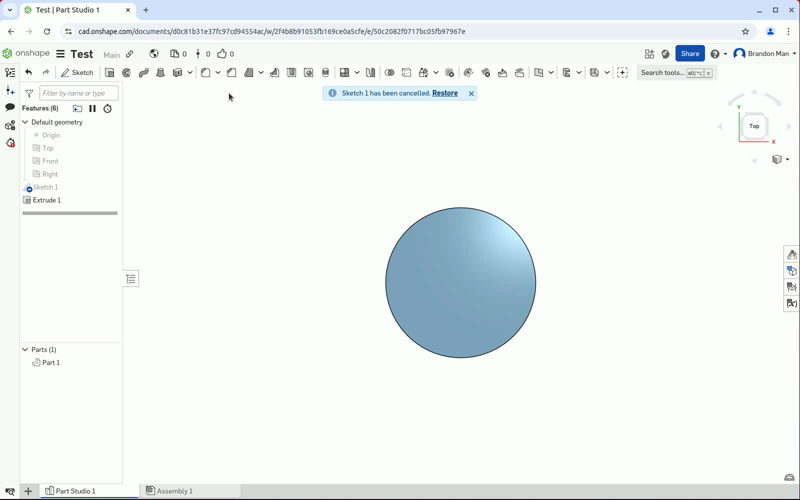
mouse_move(541, 75)
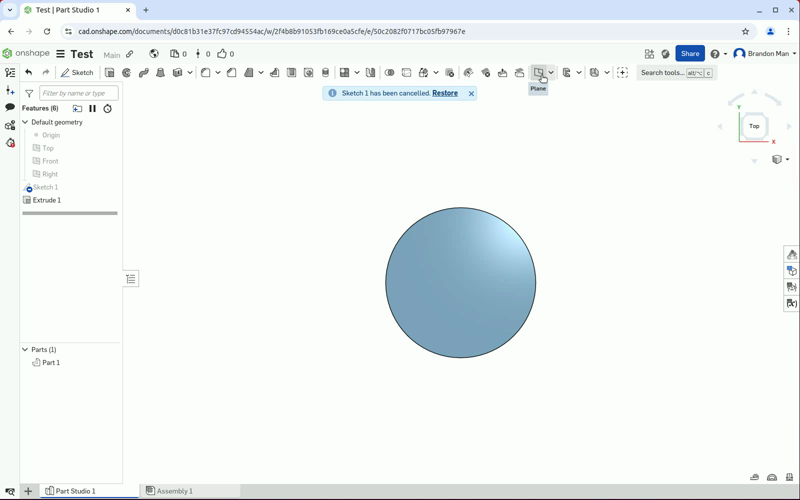
click(541, 75)
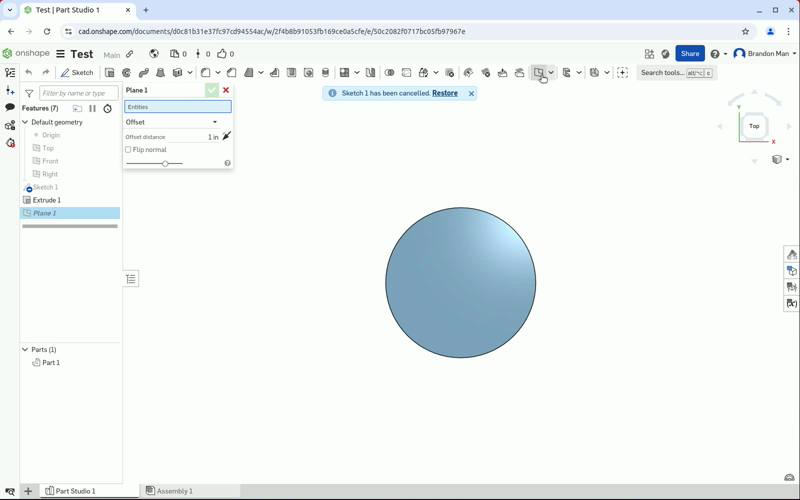
mouse_move(73, 150)
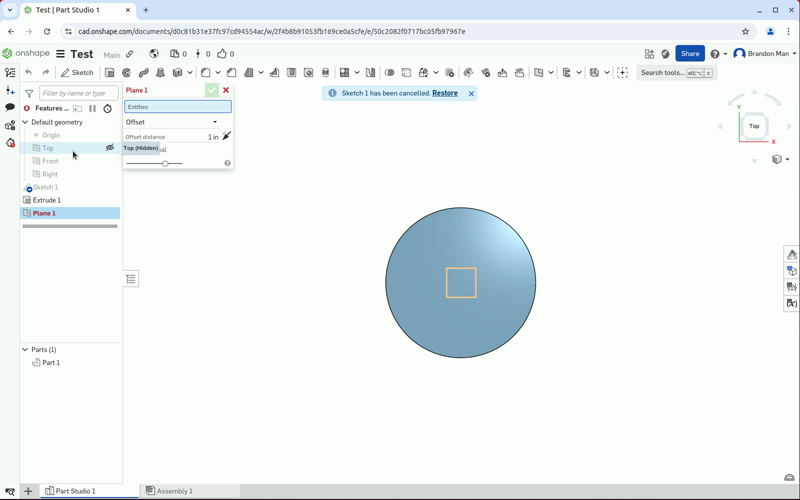
click(73, 150)
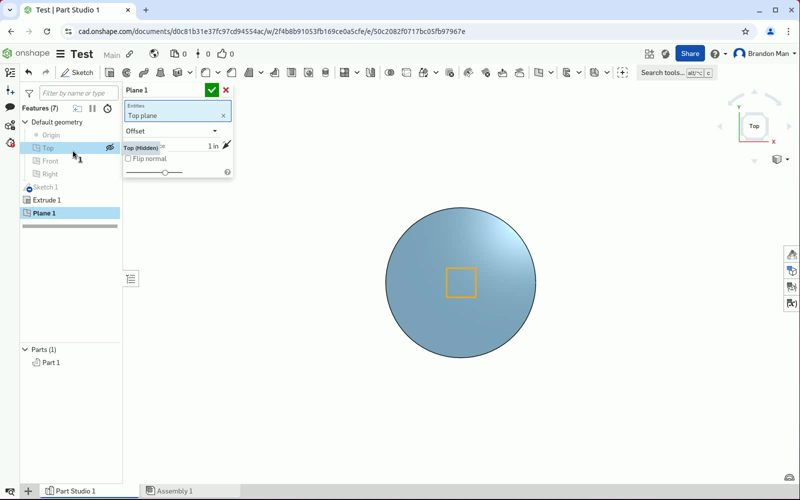
key(tab, 2)
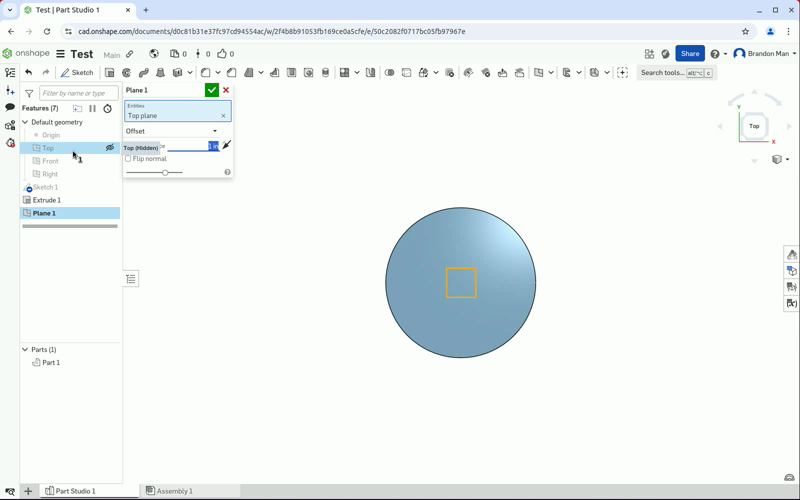
text(3.358)
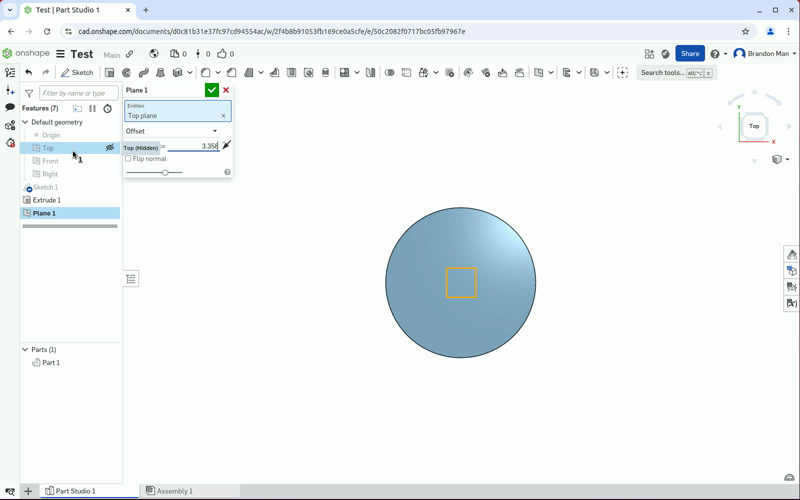
key(enter, 2)
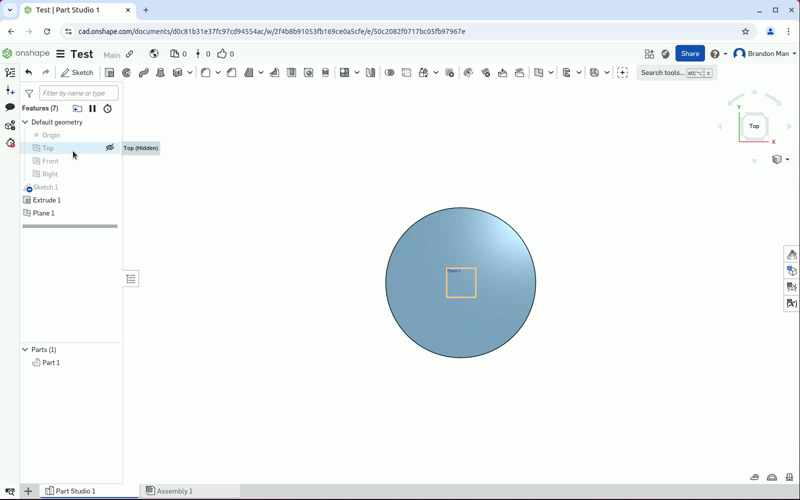
key(shift+s)
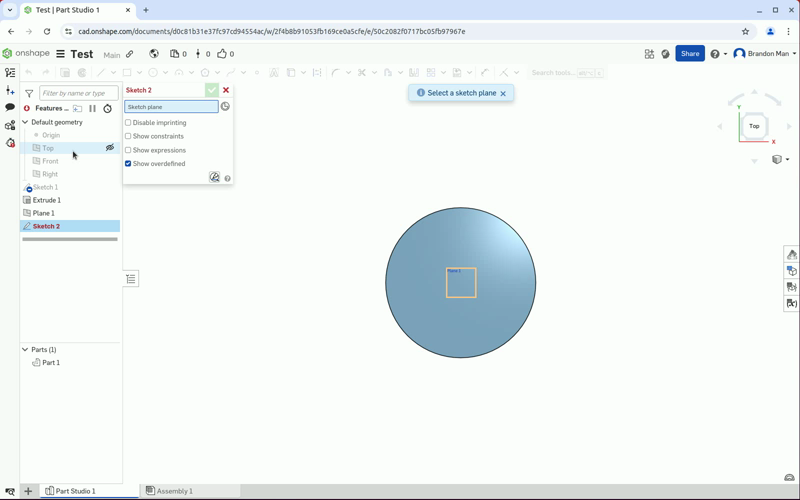
mouse_move(73, 215)
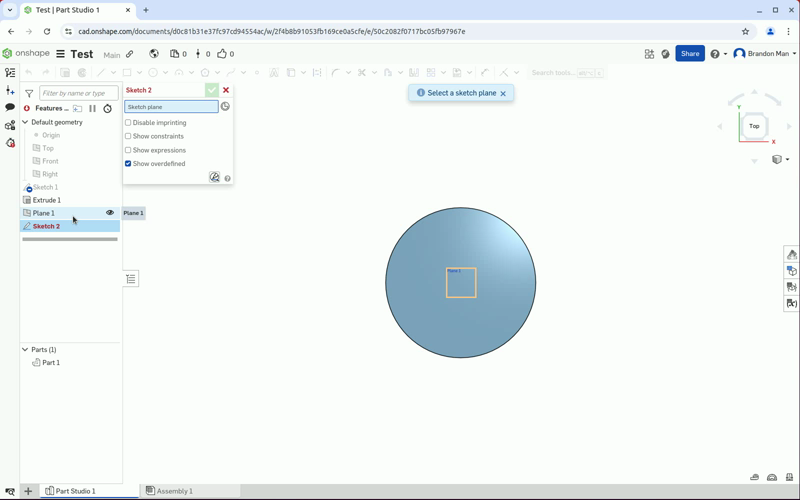
click(73, 215)
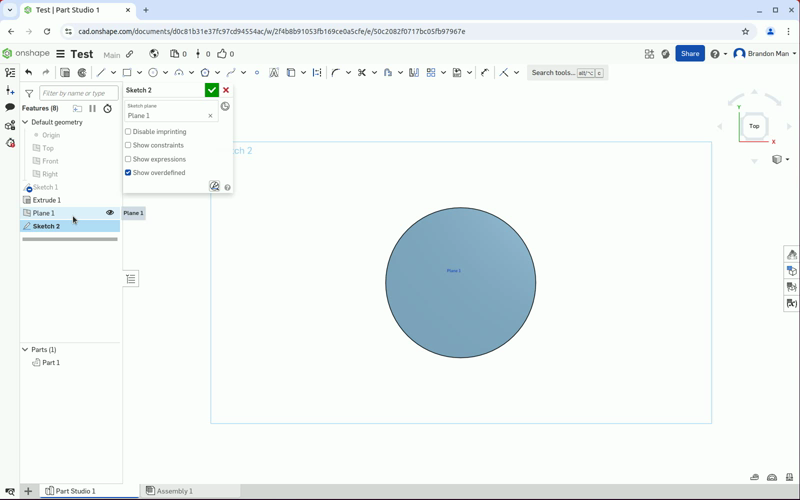
mouse_move(73, 352)
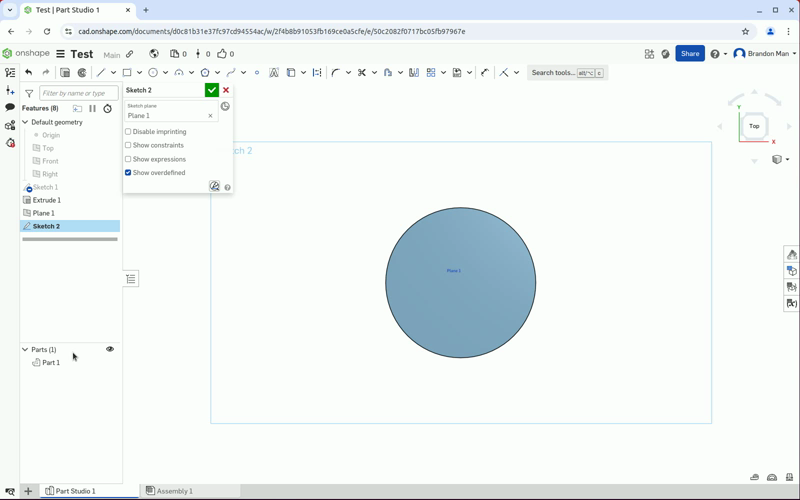
key(y)
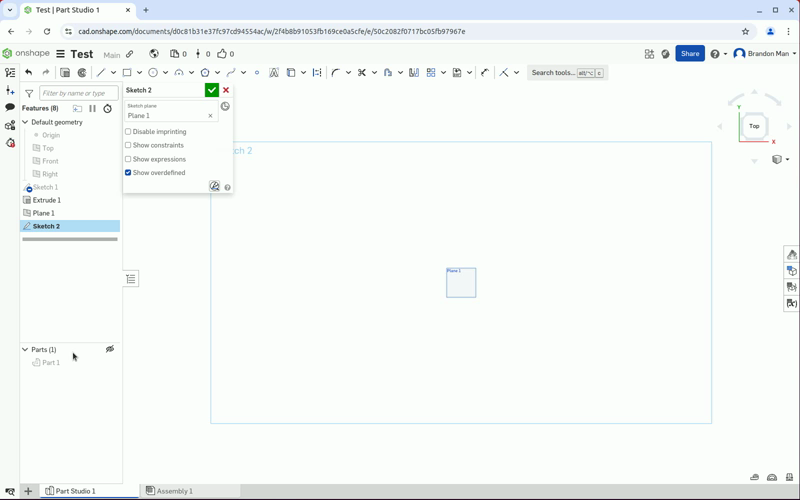
key(c)
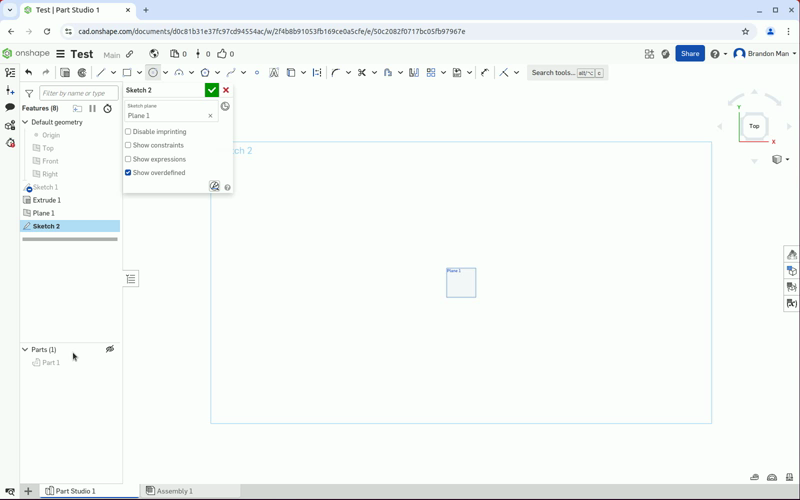
key_down(shift)
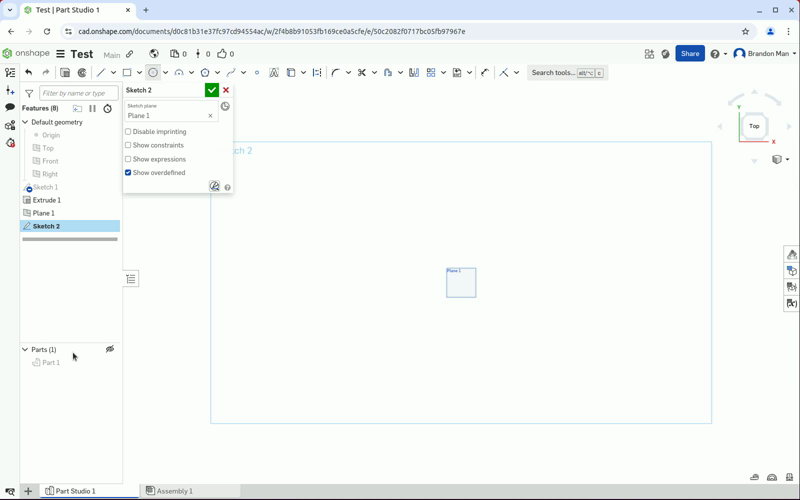
mouse_move(460, 282)
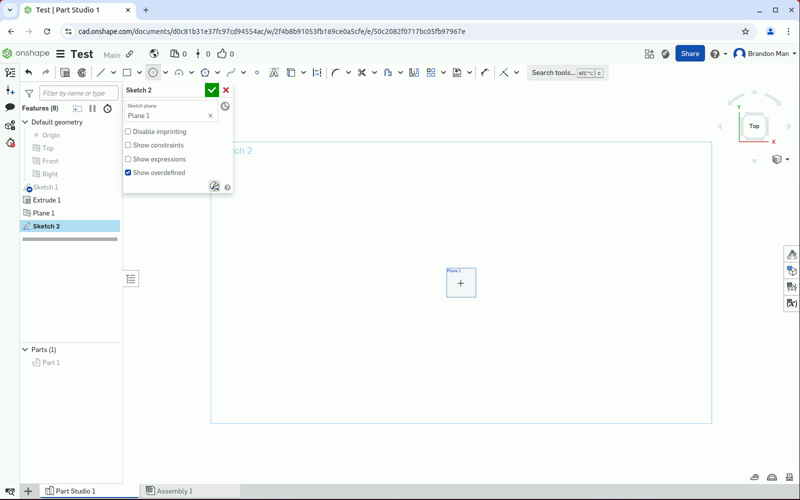
click(460, 282)
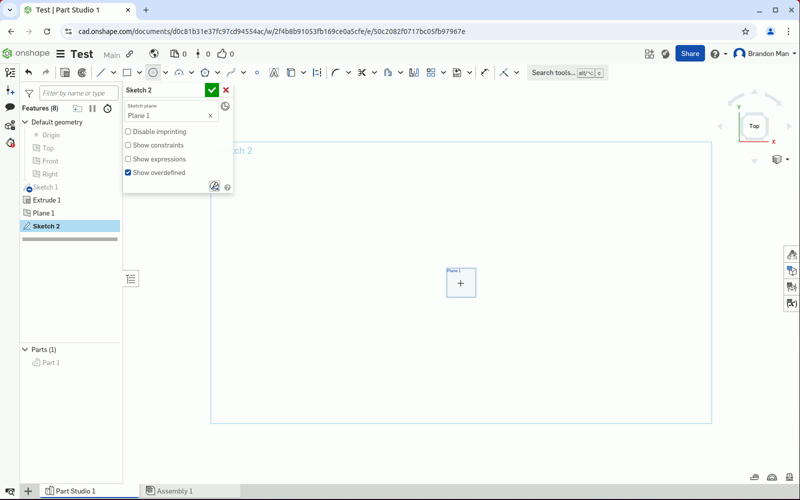
key_up(shift)
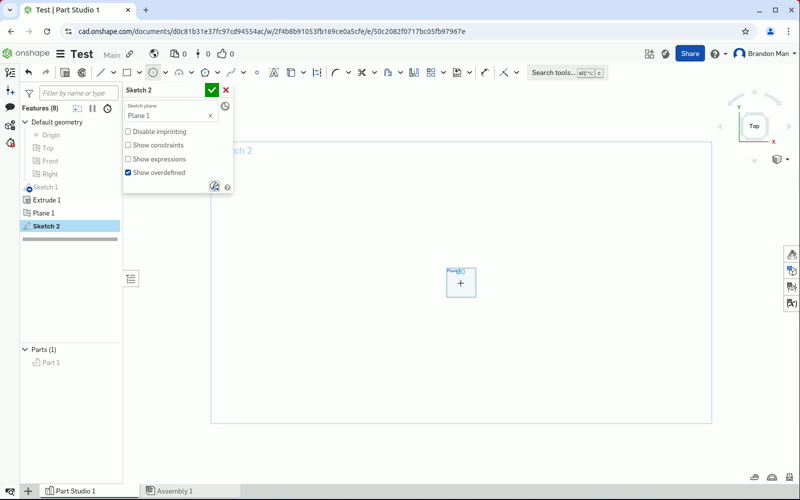
mouse_move(498, 282)
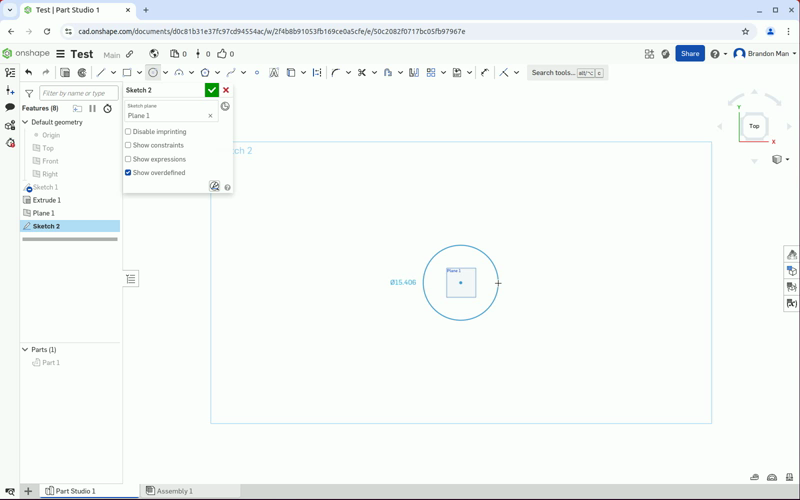
click(498, 282)
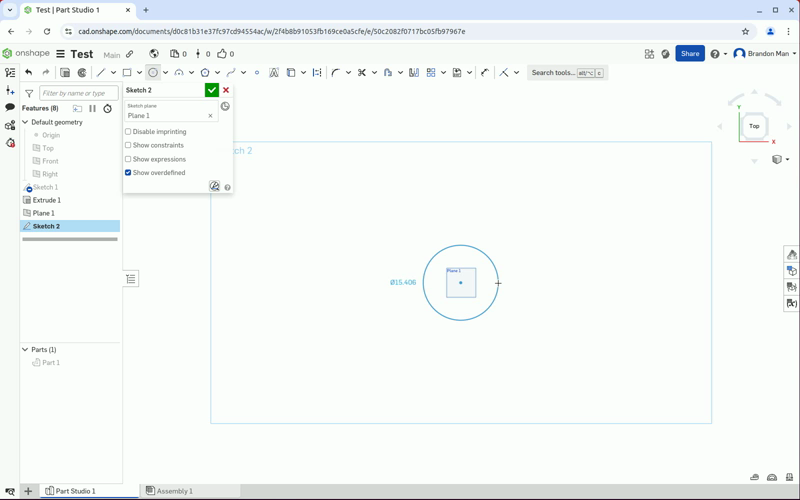
key(esc)
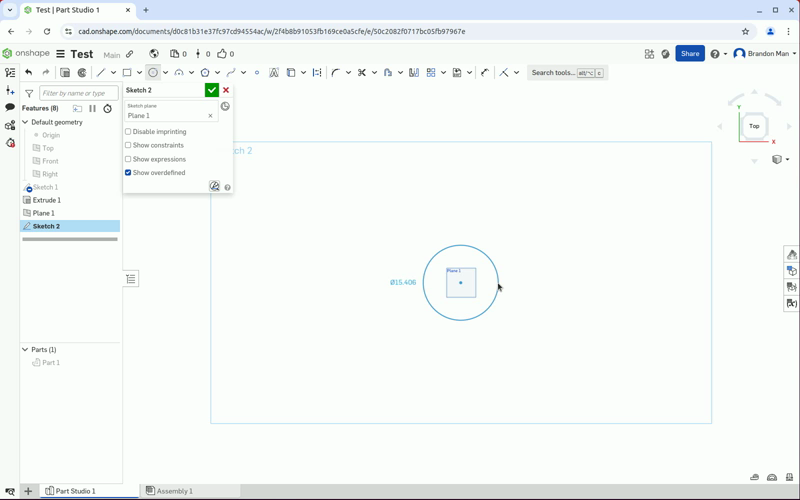
mouse_move(451, 283)
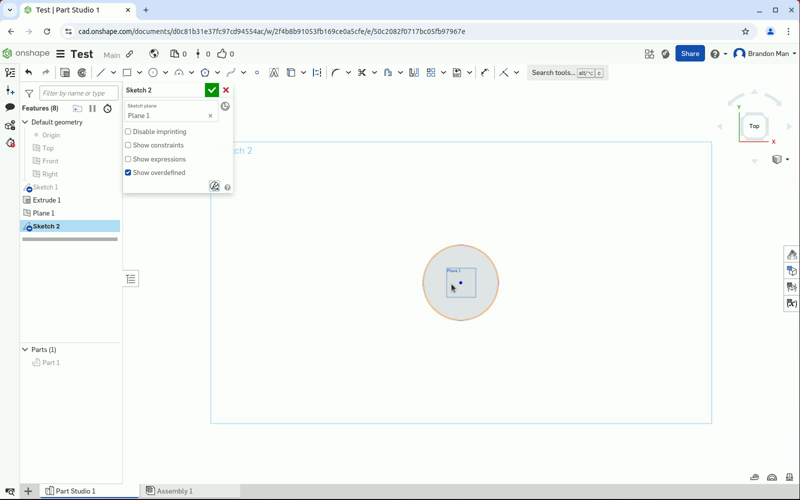
click(451, 283)
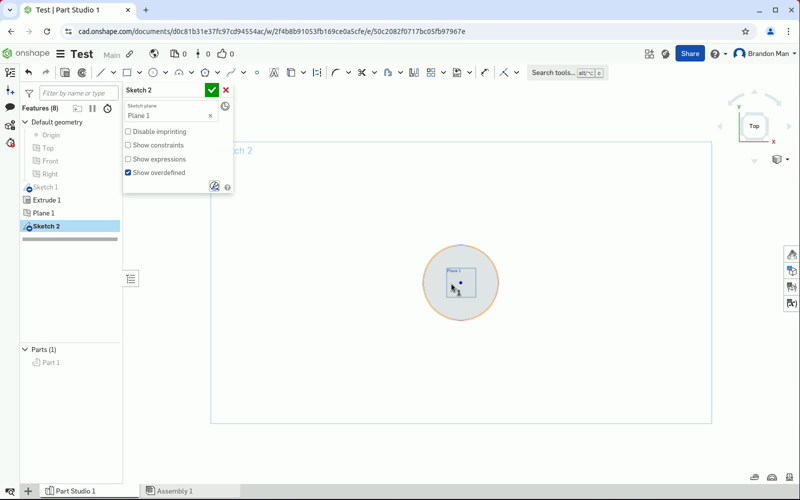
mouse_move(73, 352)
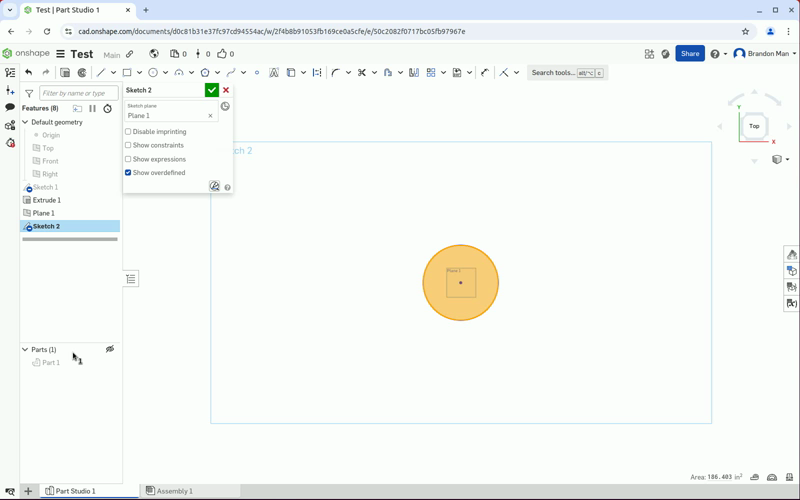
key(shift+y)
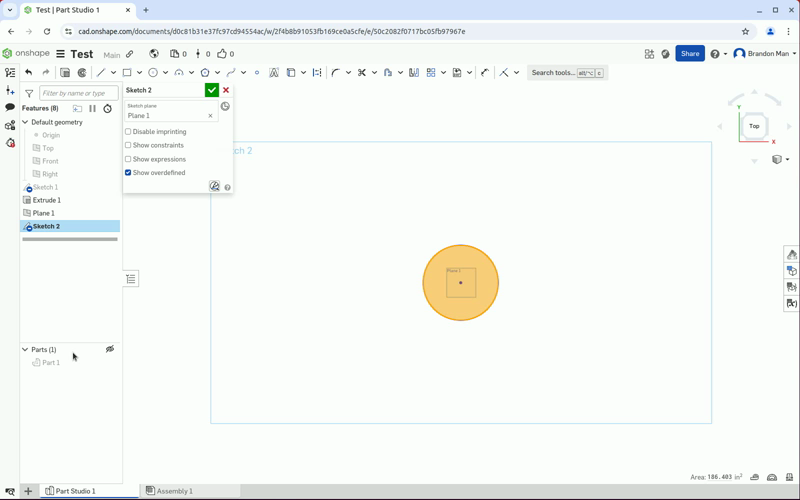
key(shift+e)
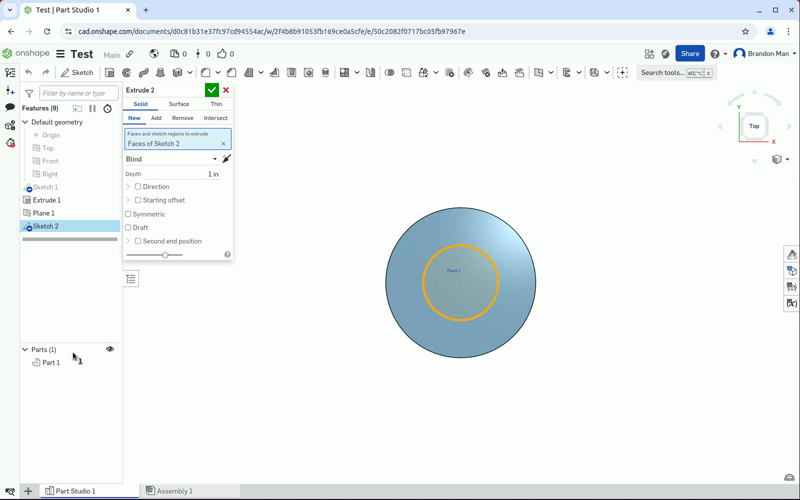
mouse_move(143, 106)
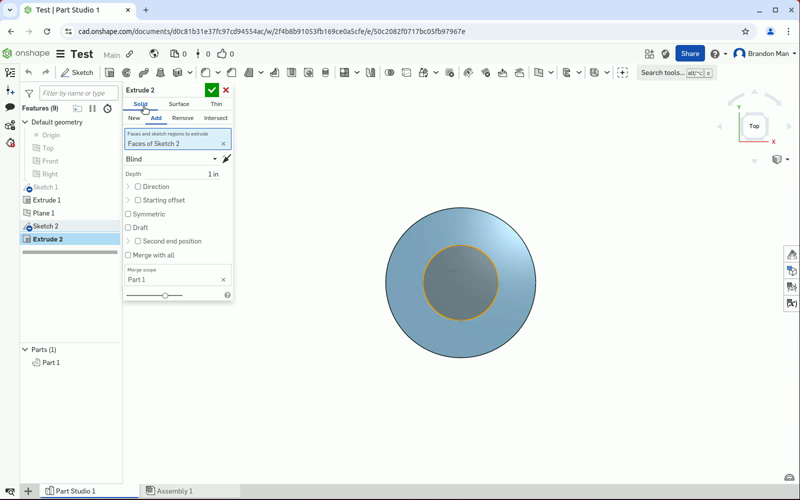
click(143, 106)
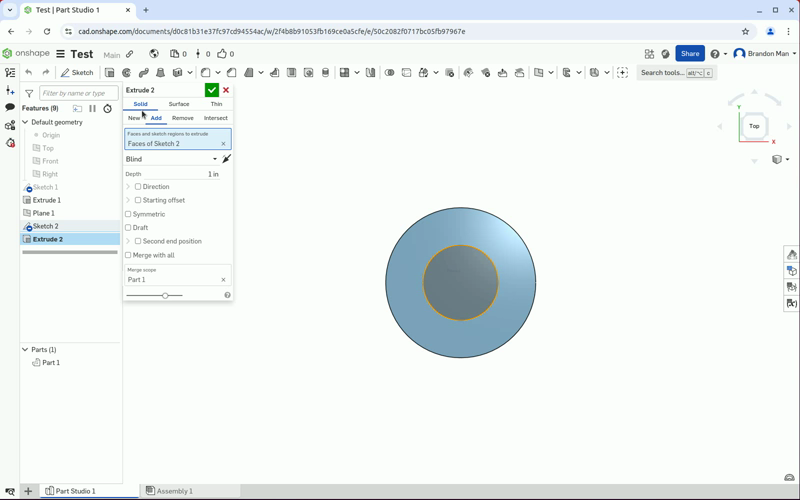
mouse_move(137, 120)
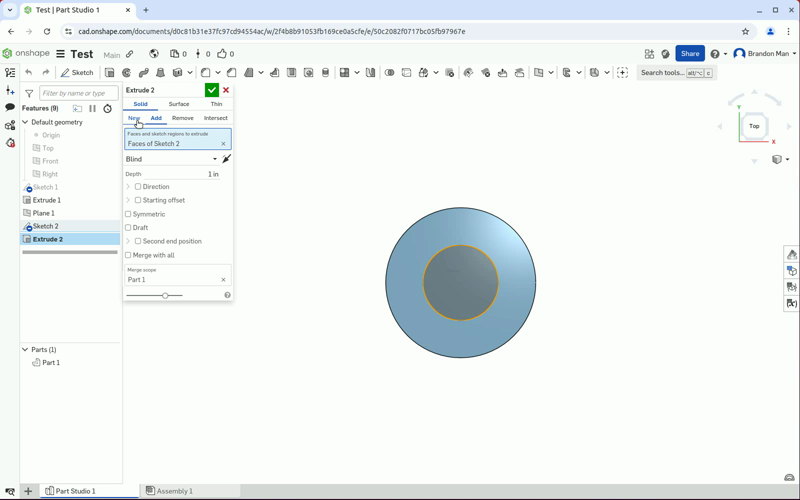
click(137, 120)
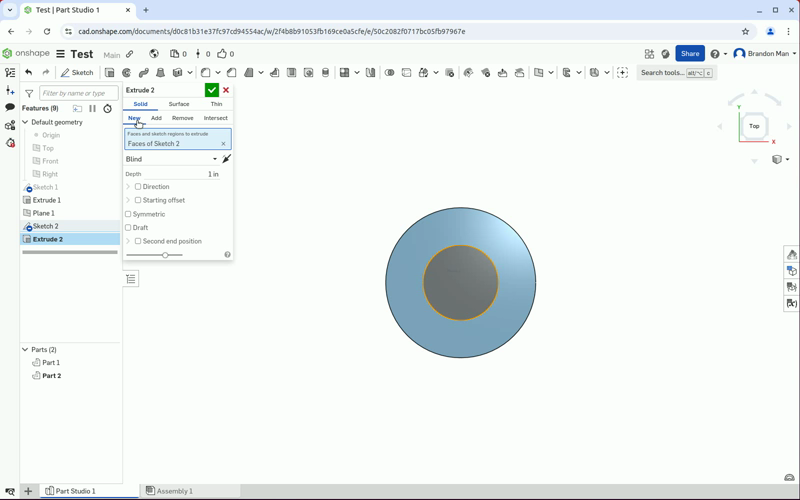
key(tab, 4)
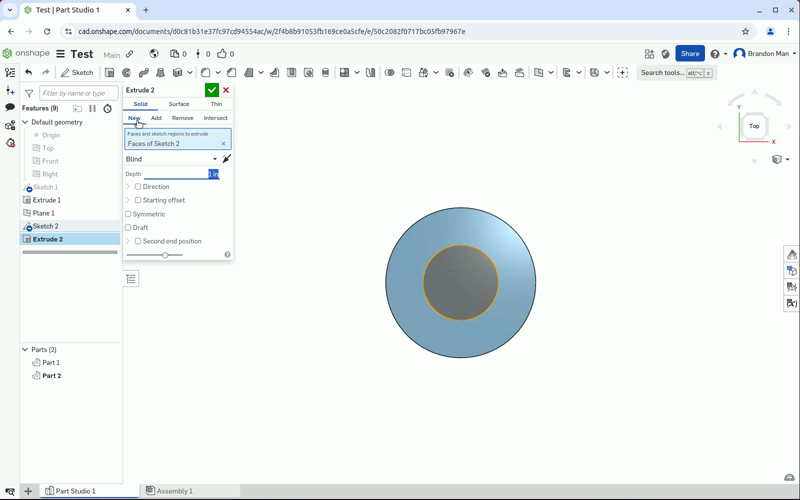
text(19.738)
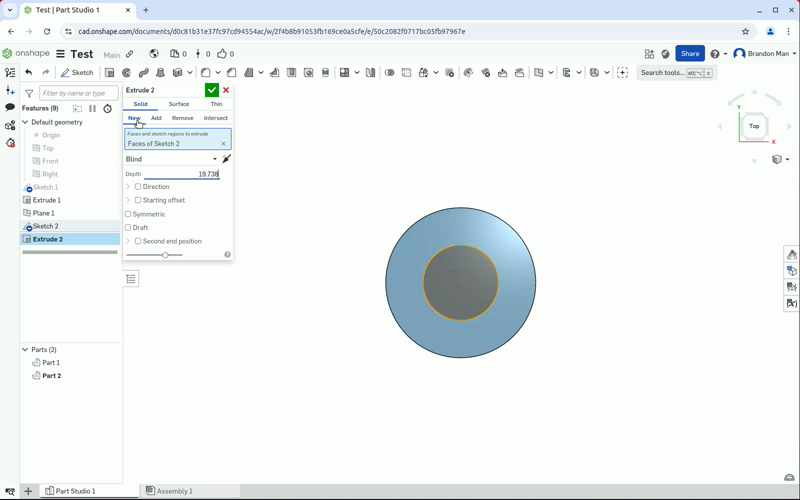
key(enter)
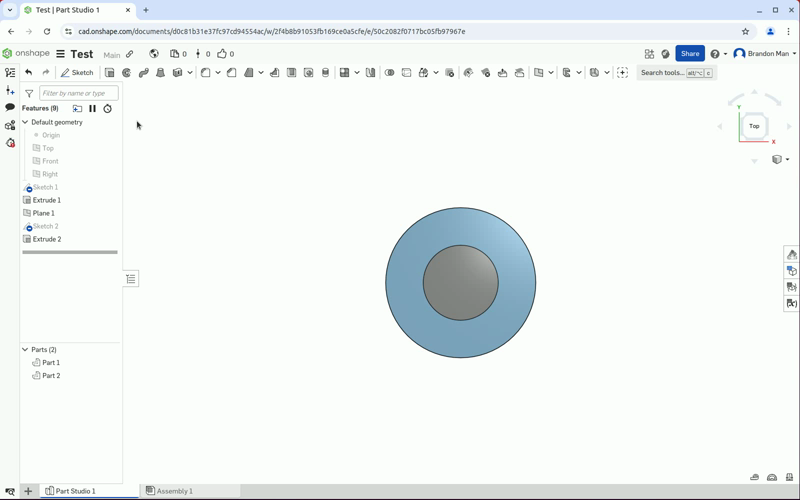
key(shift+h)
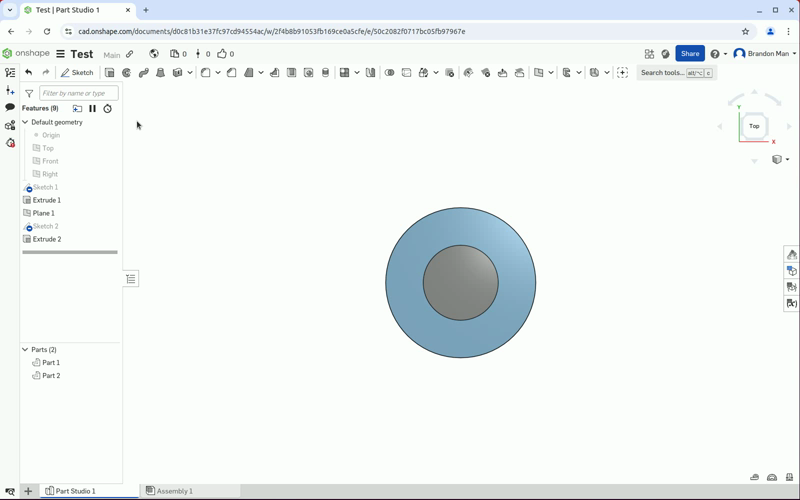
key(shift+h)
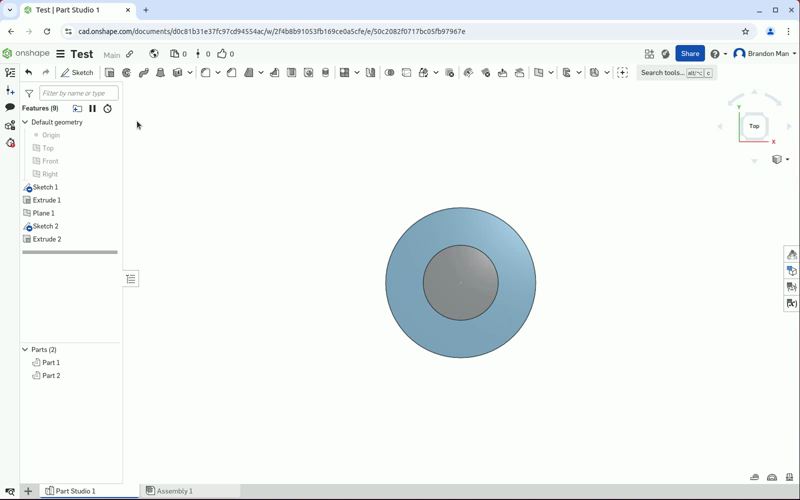
key(shift+7)
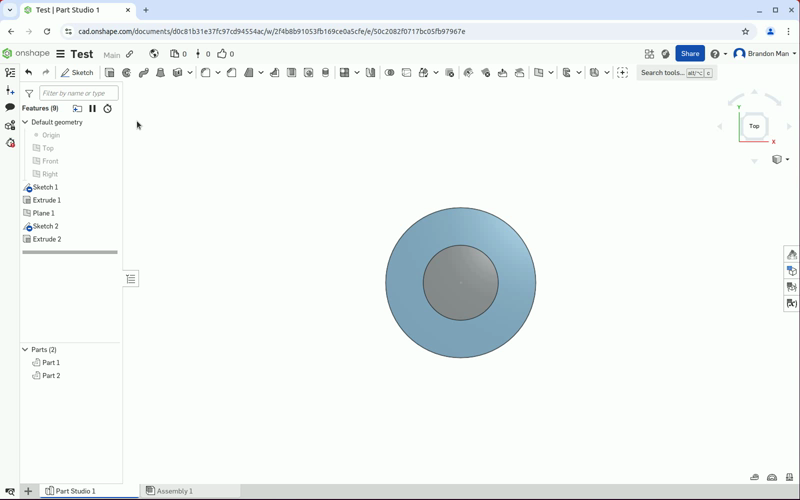
key(up, 3)
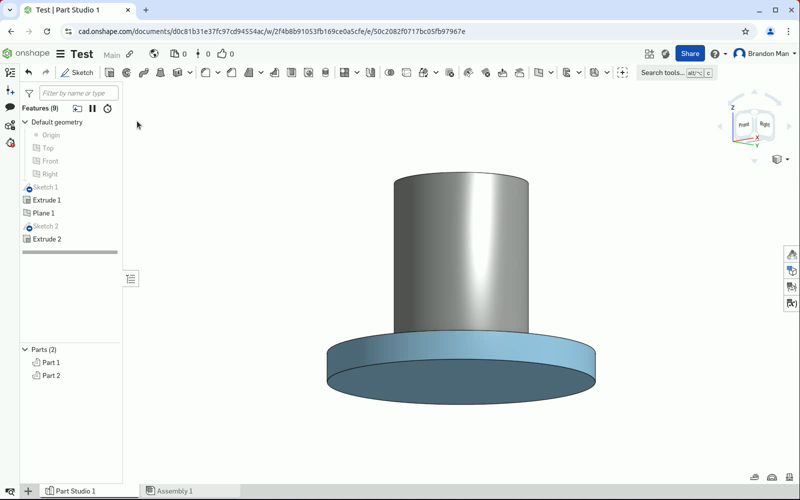
key(left, 3)
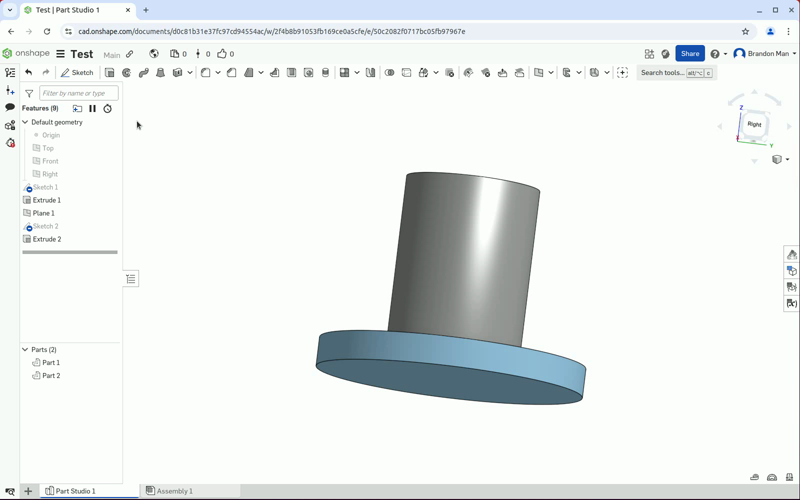
key(right, 3)
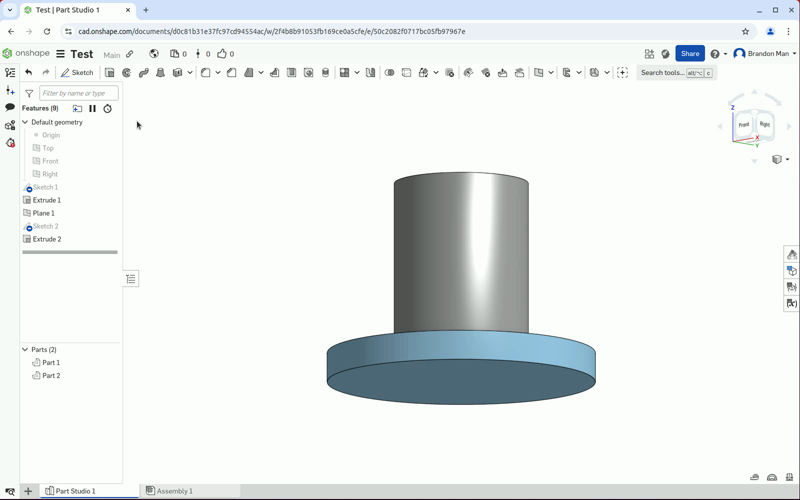
key(down, 3)
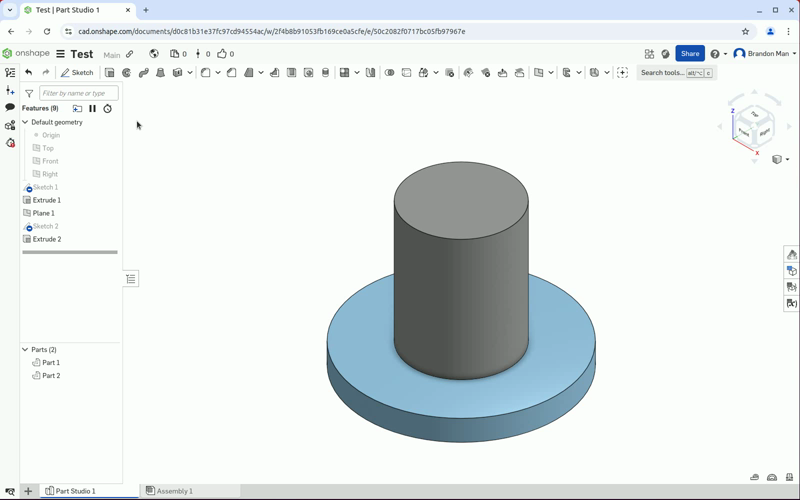
mouse_move(73, 189)
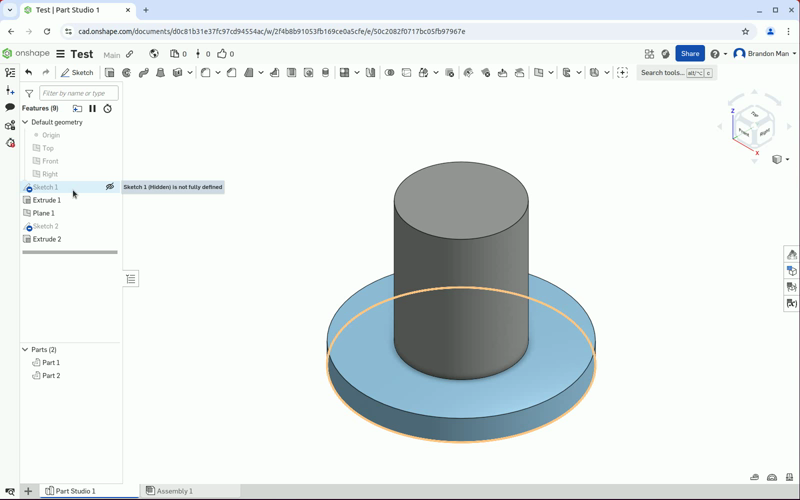
click(73, 189)